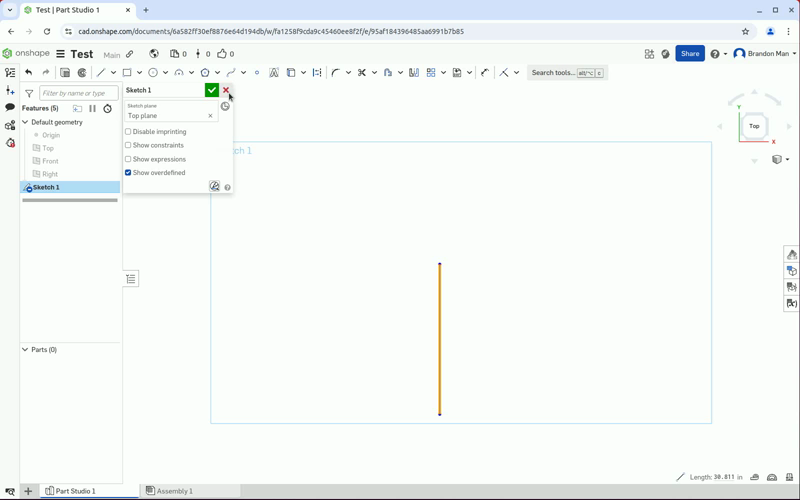
key(shift+h)
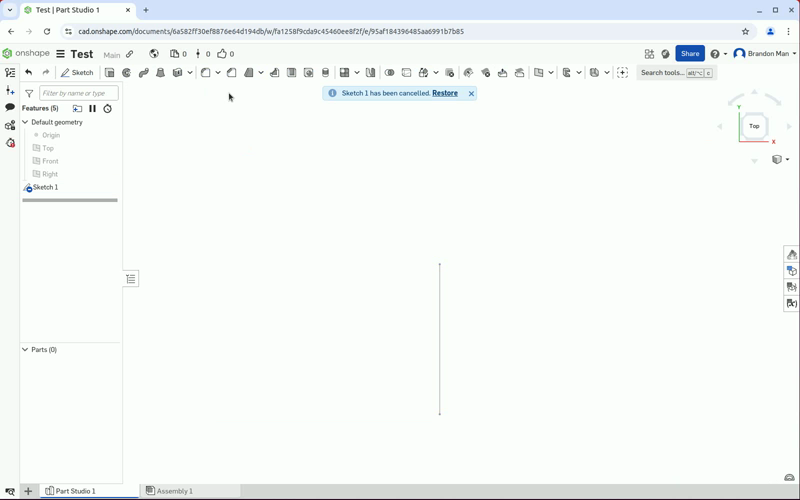
key(shift+s)
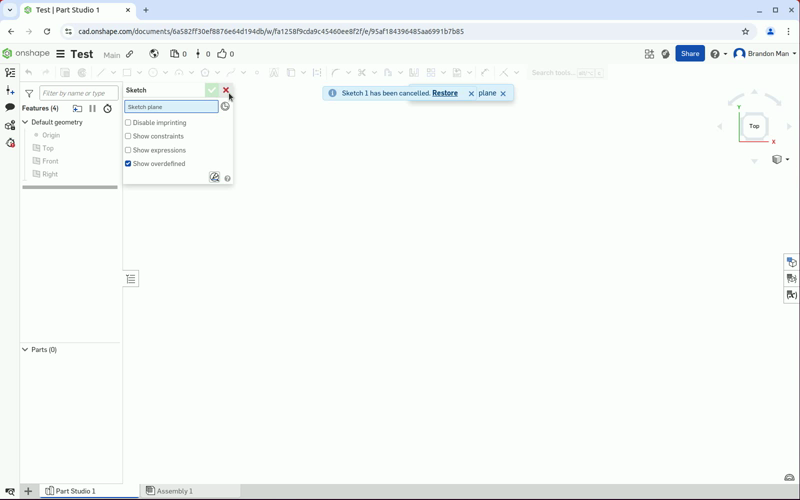
mouse_move(73, 150)
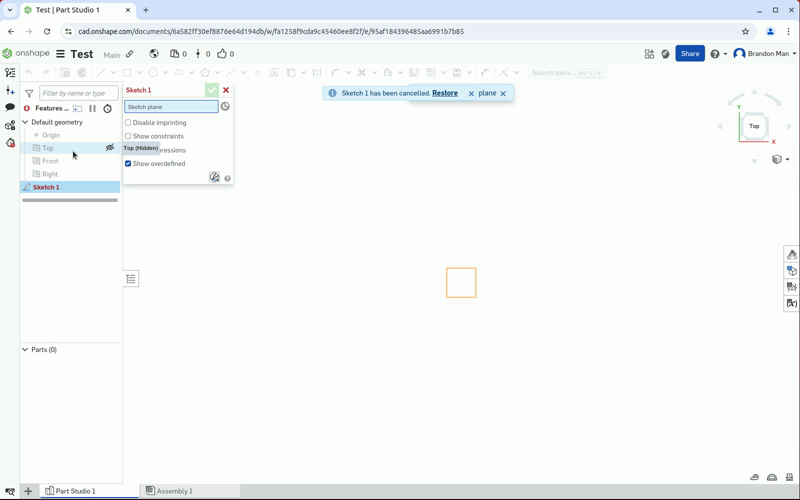
click(73, 150)
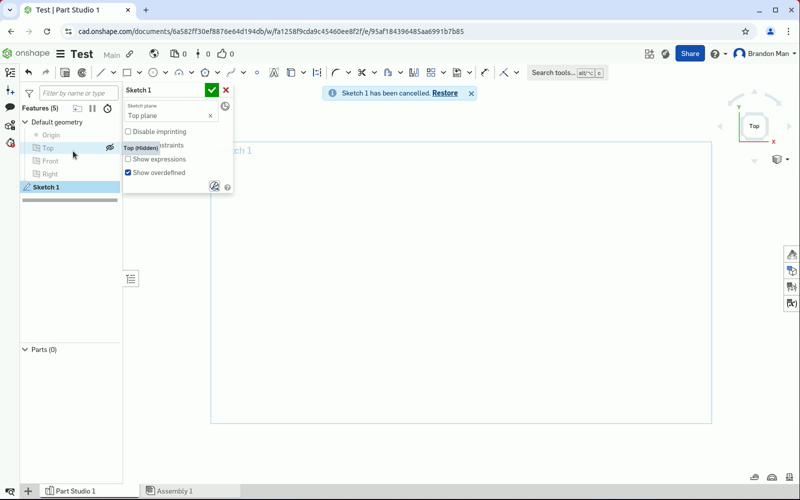
mouse_move(73, 352)
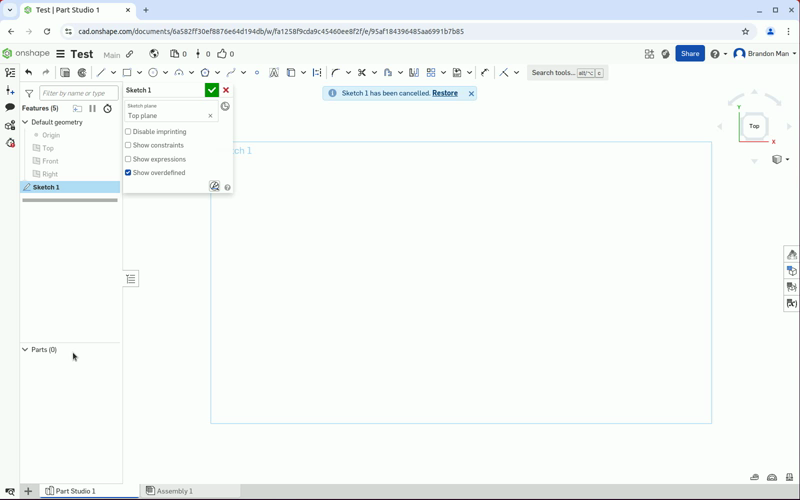
key(y)
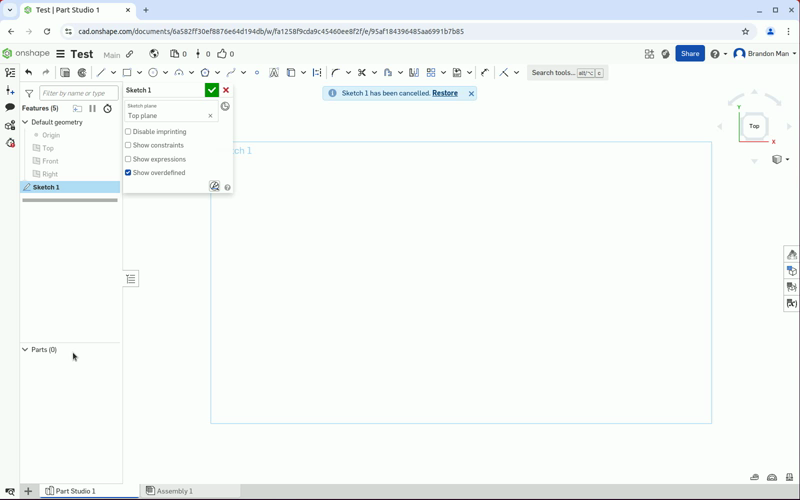
key(c)
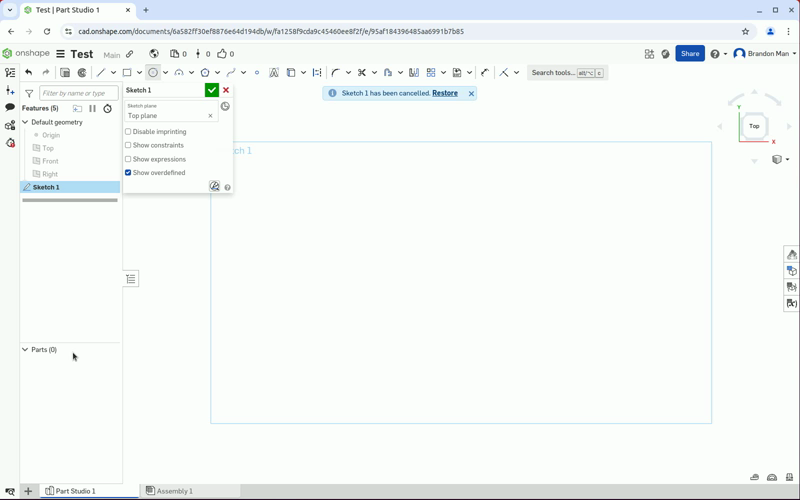
key_down(shift)
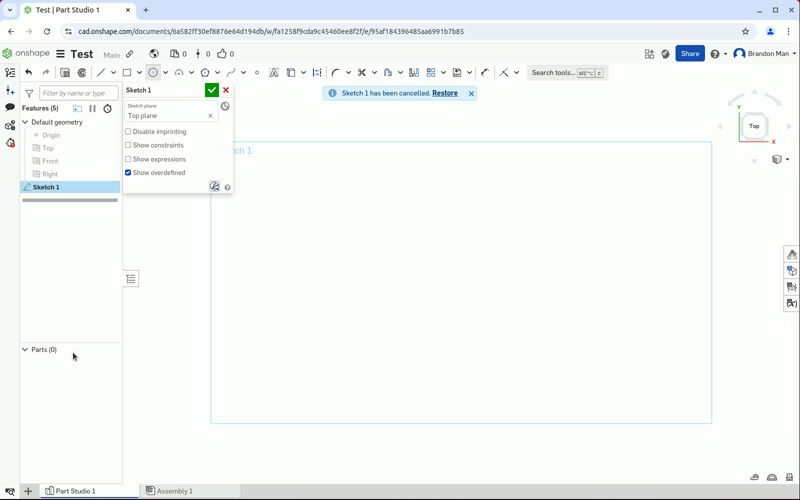
mouse_move(460, 282)
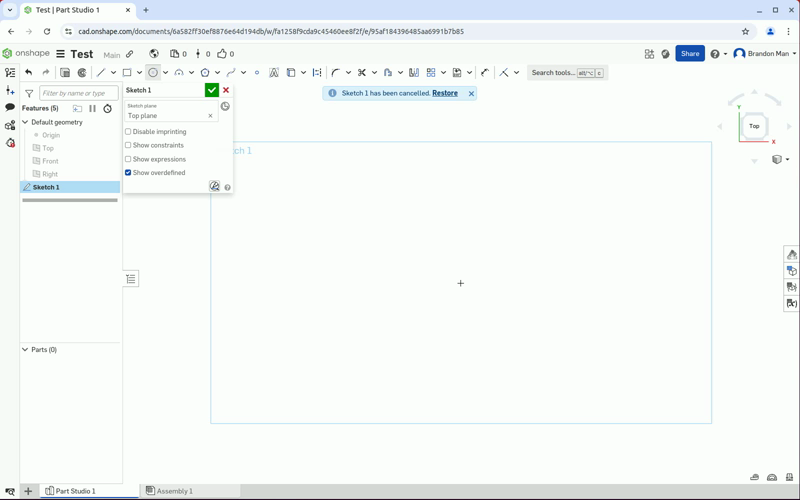
click(460, 282)
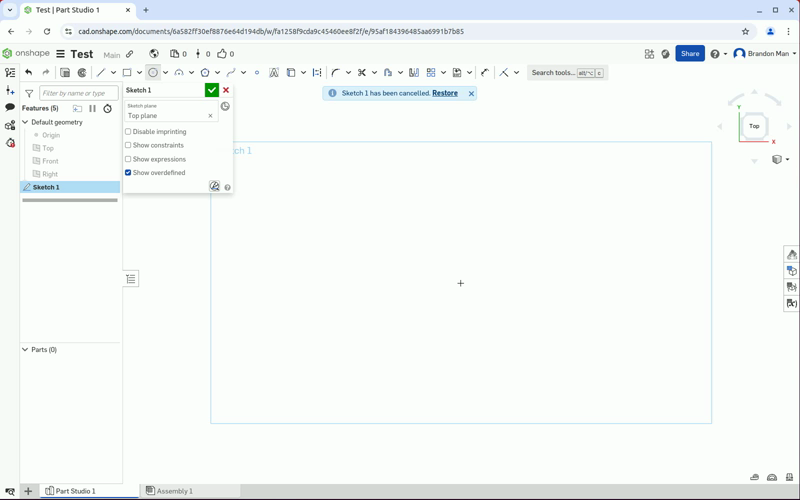
key_up(shift)
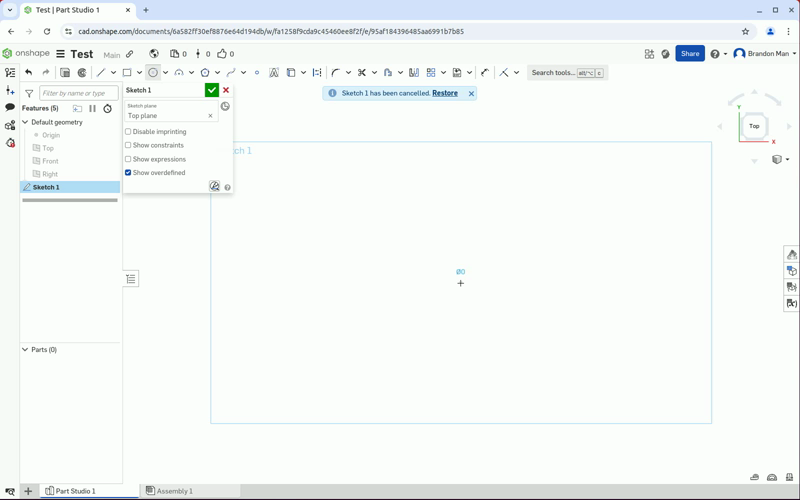
mouse_move(541, 282)
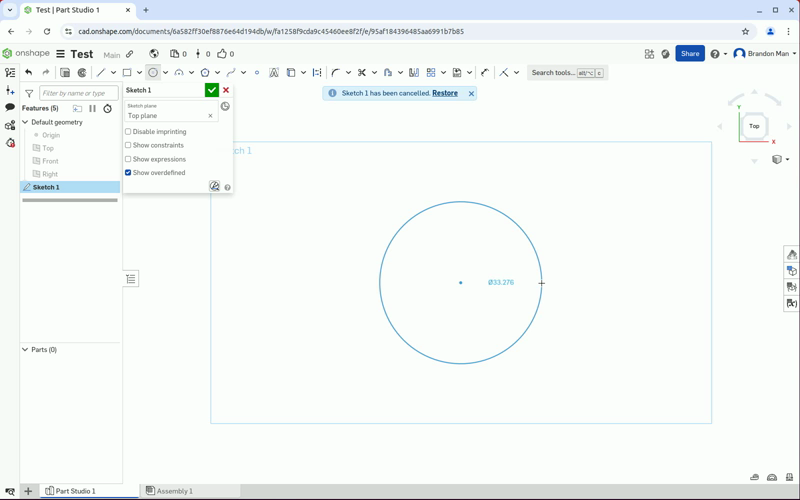
click(541, 282)
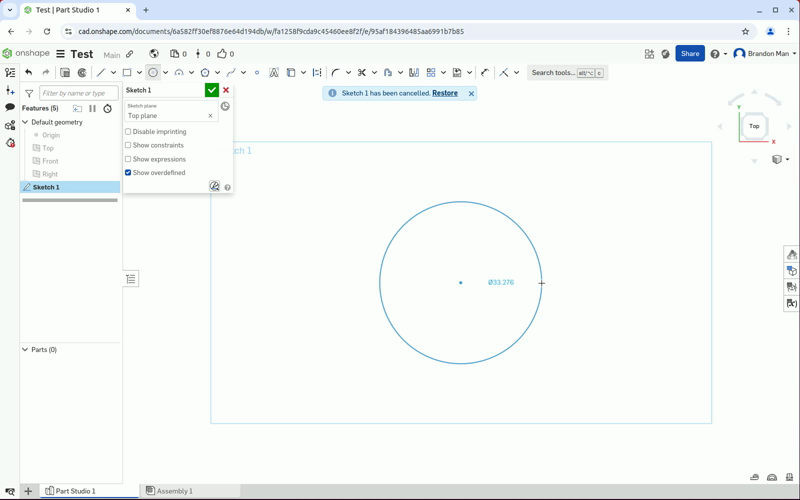
key(esc)
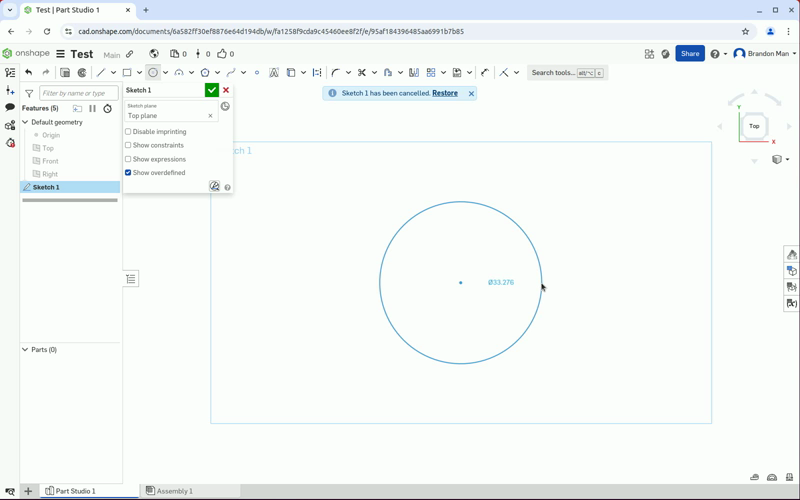
mouse_move(422, 286)
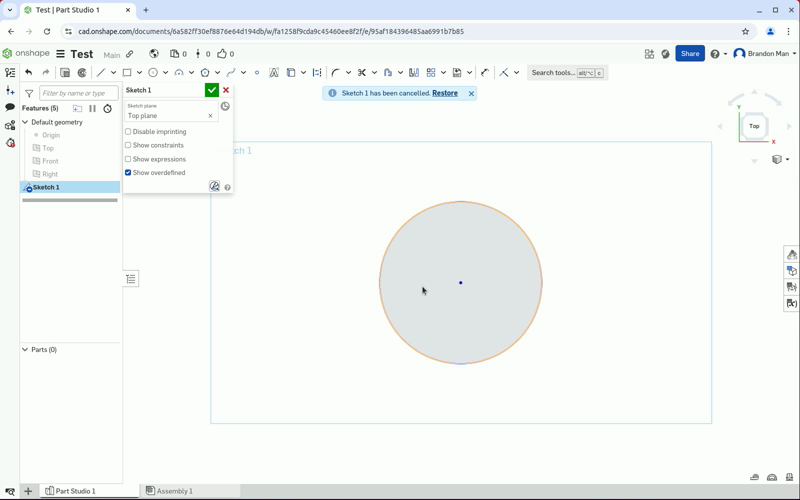
click(422, 286)
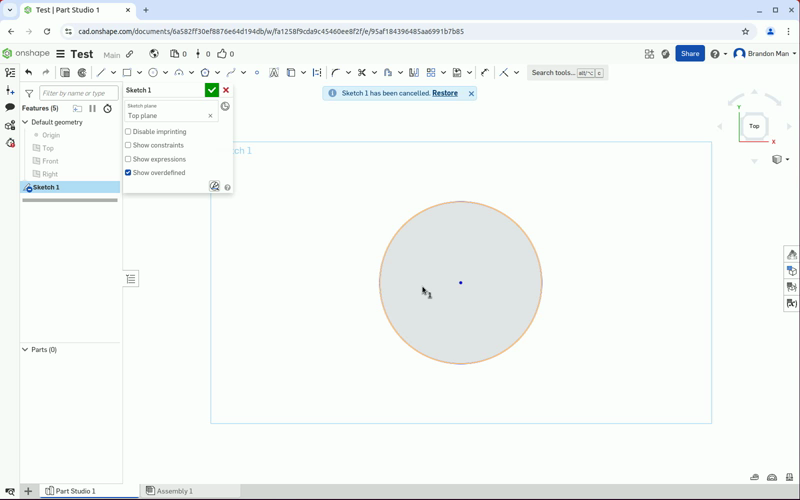
mouse_move(73, 352)
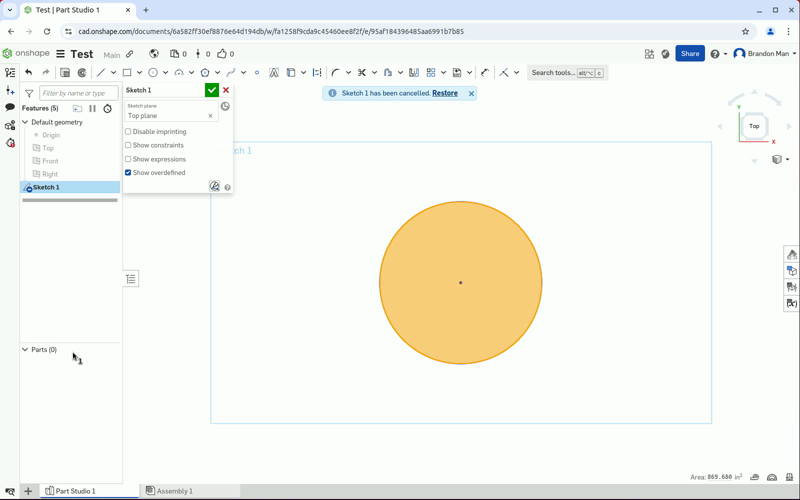
key(shift+y)
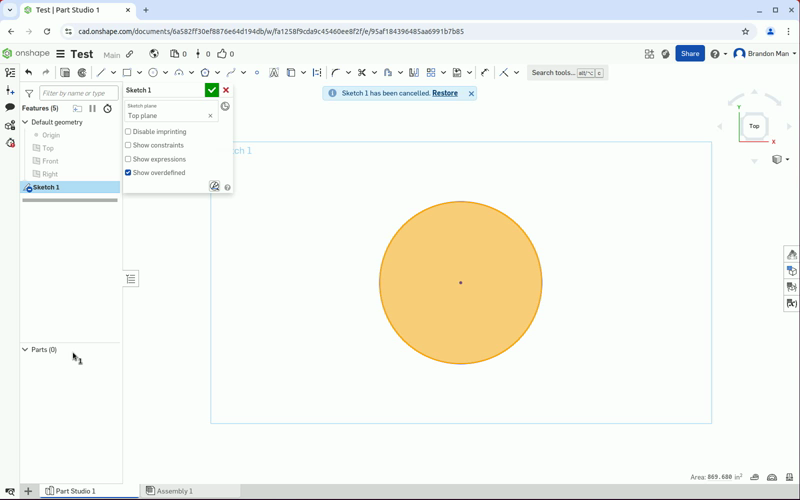
key(shift+e)
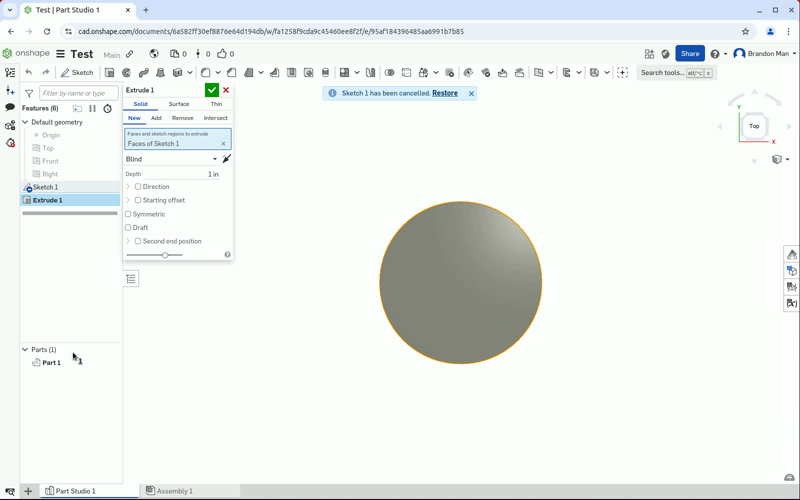
mouse_move(143, 106)
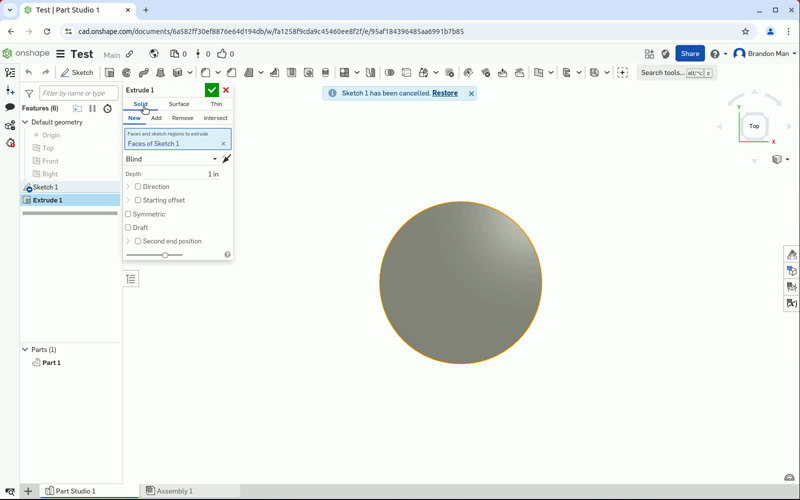
click(143, 106)
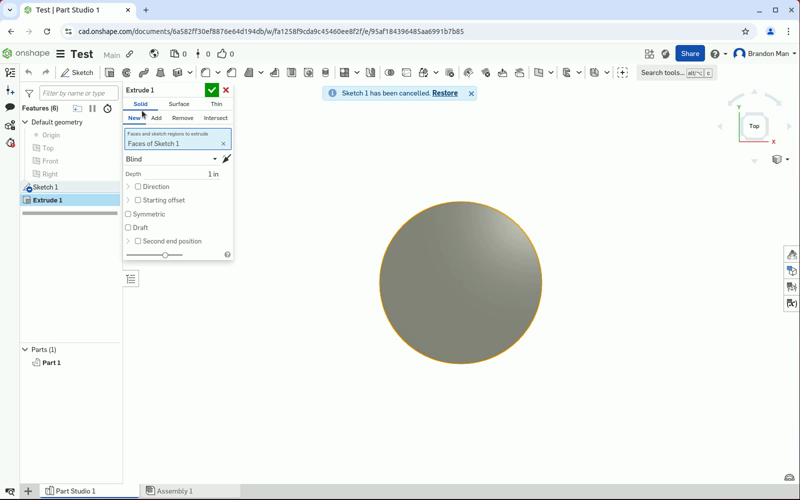
mouse_move(137, 120)
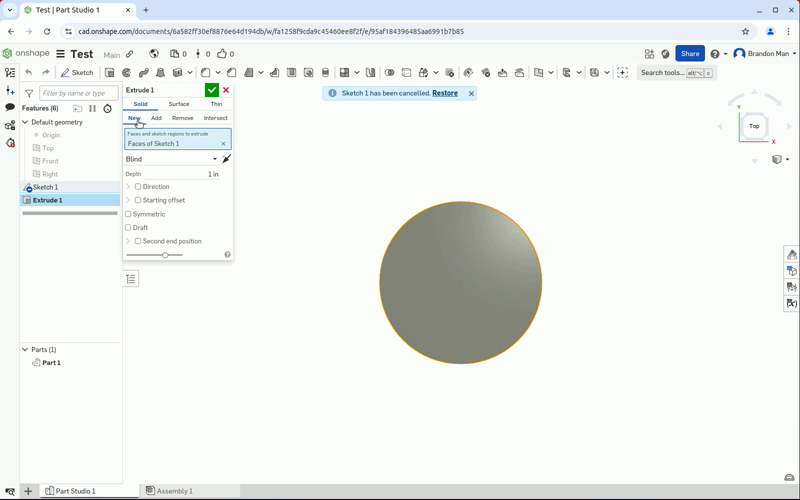
click(137, 120)
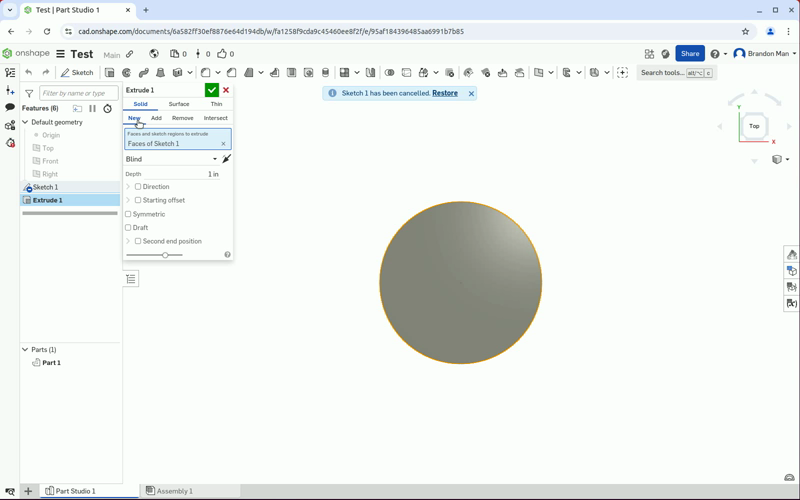
key(tab, 4)
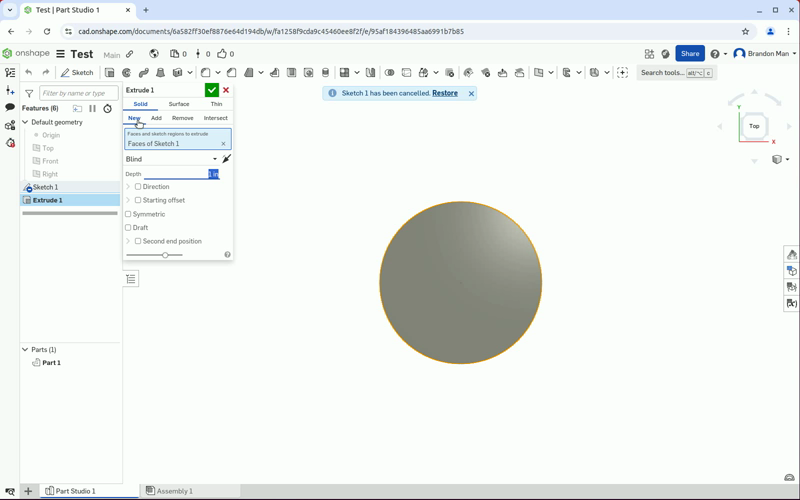
text(5.296)
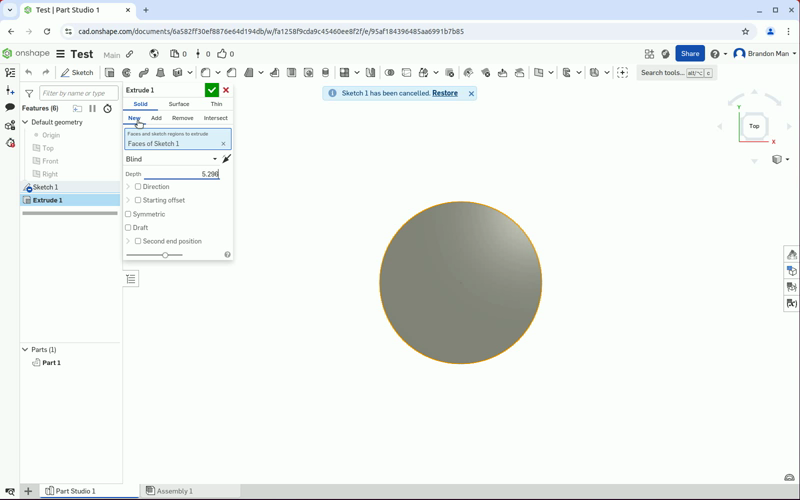
key(enter)
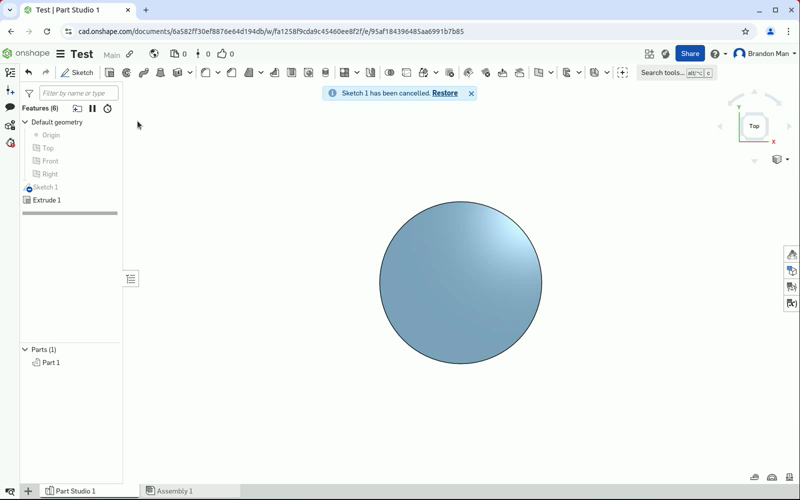
key(shift+h)
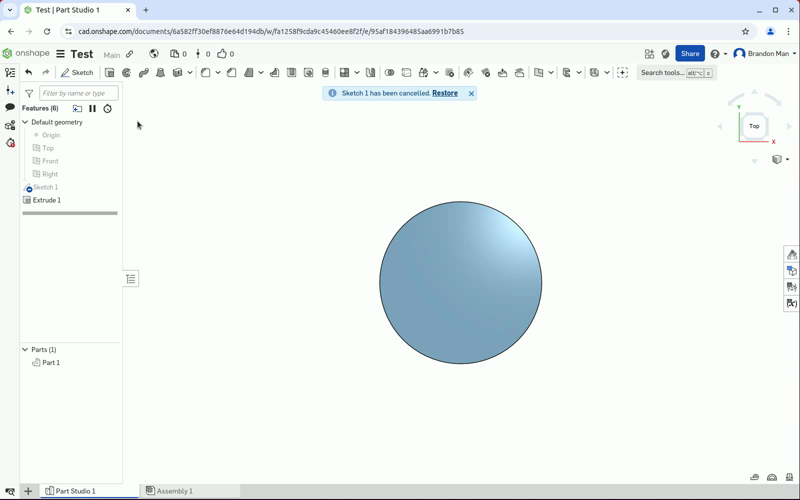
key(shift+h)
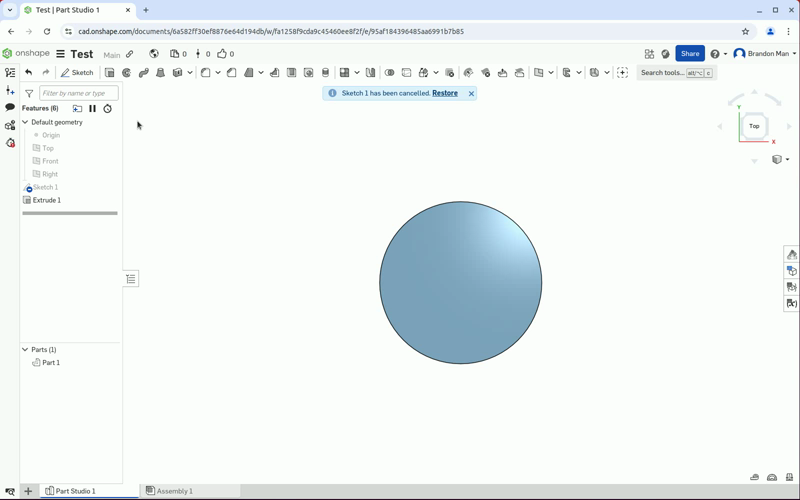
mouse_move(73, 189)
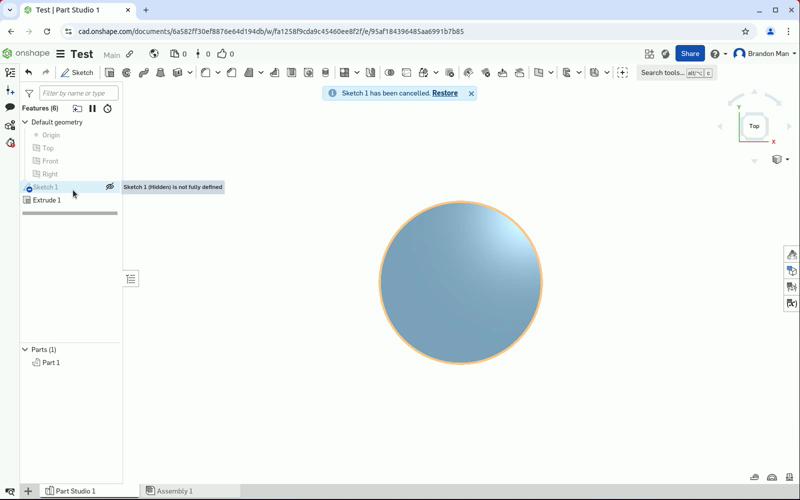
click(73, 189)
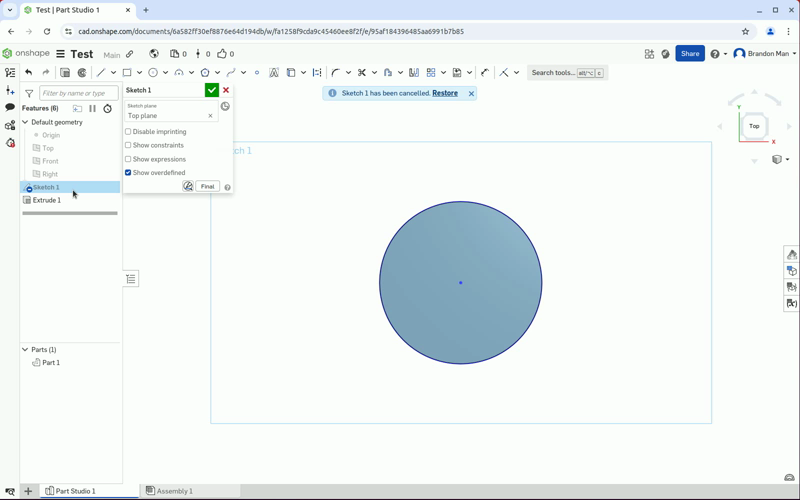
mouse_move(229, 92)
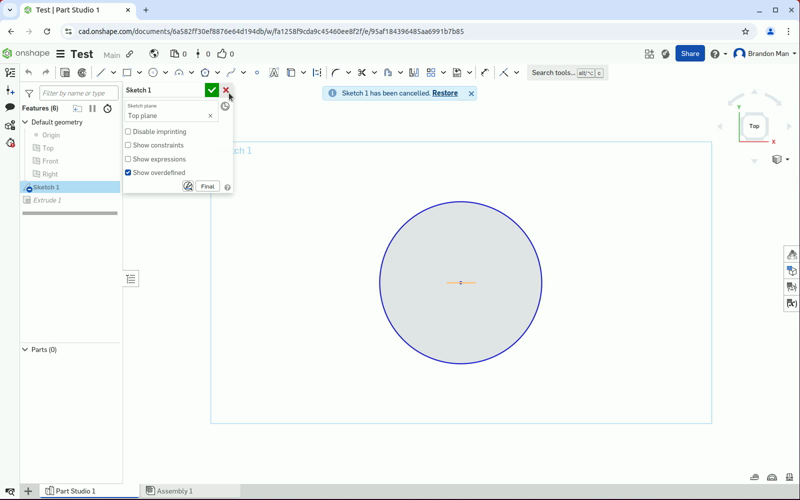
click(229, 92)
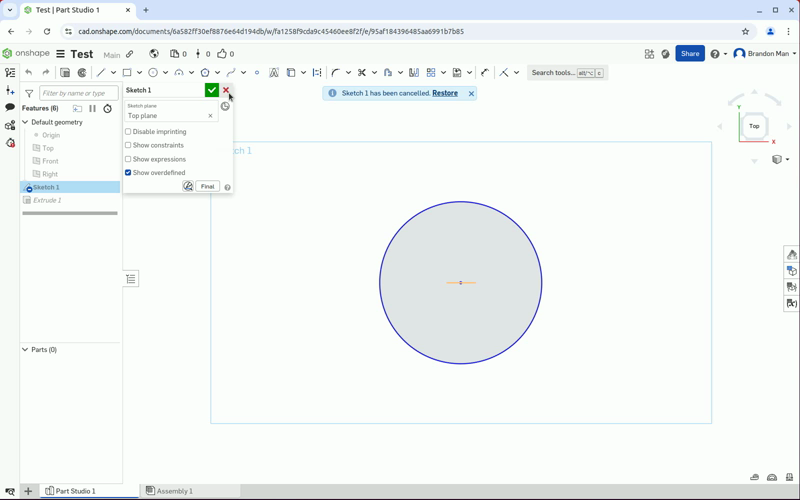
key(shift+s)
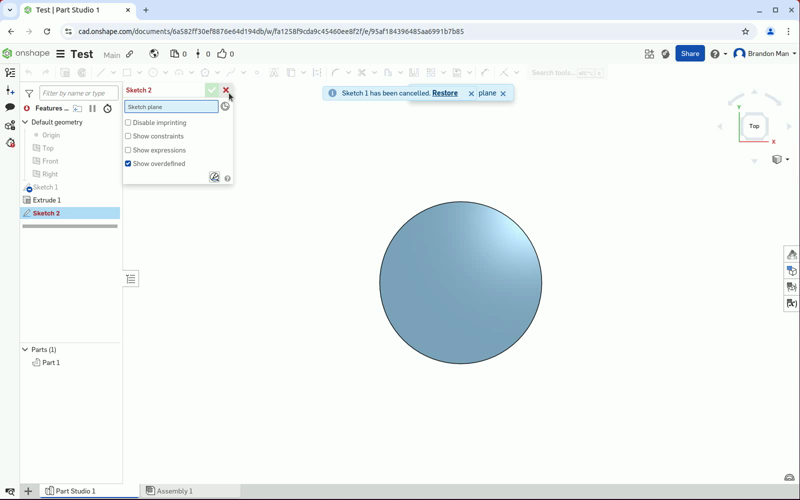
mouse_move(73, 150)
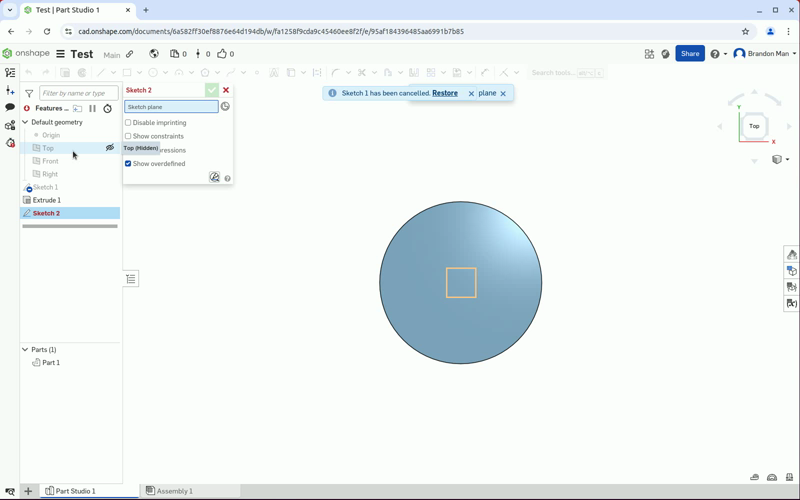
click(73, 150)
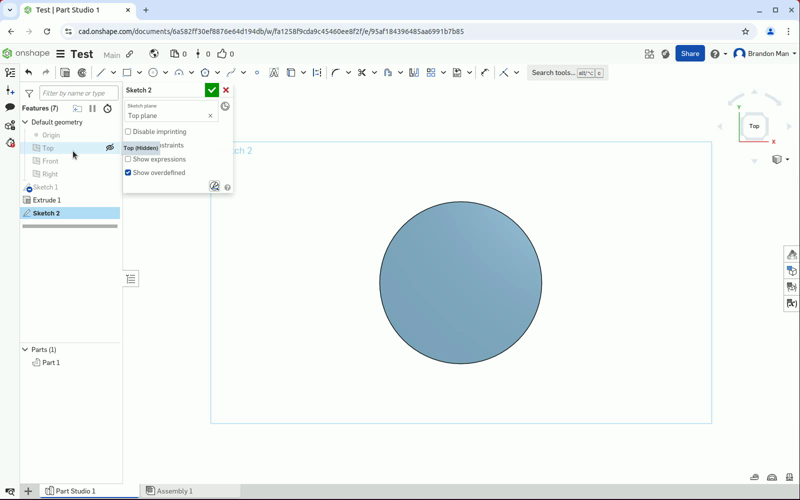
mouse_move(73, 352)
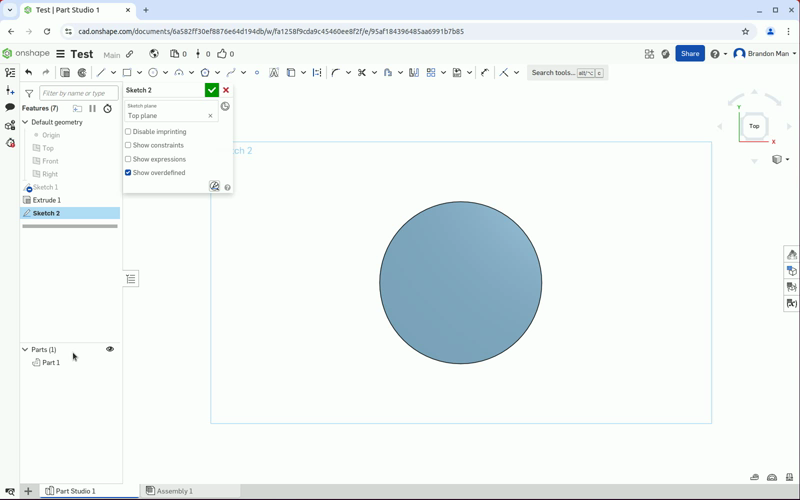
key(y)
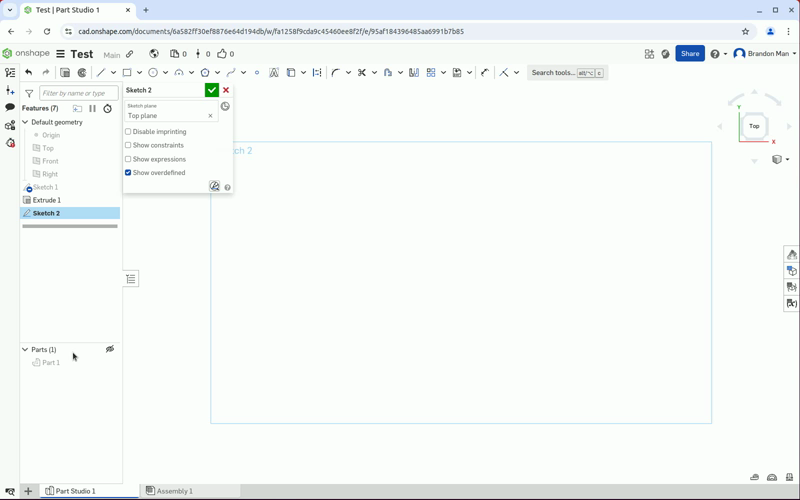
key(c)
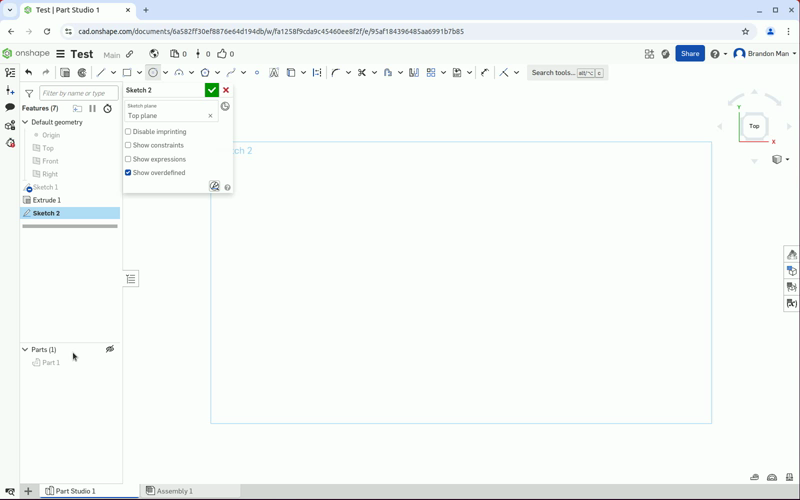
key_down(shift)
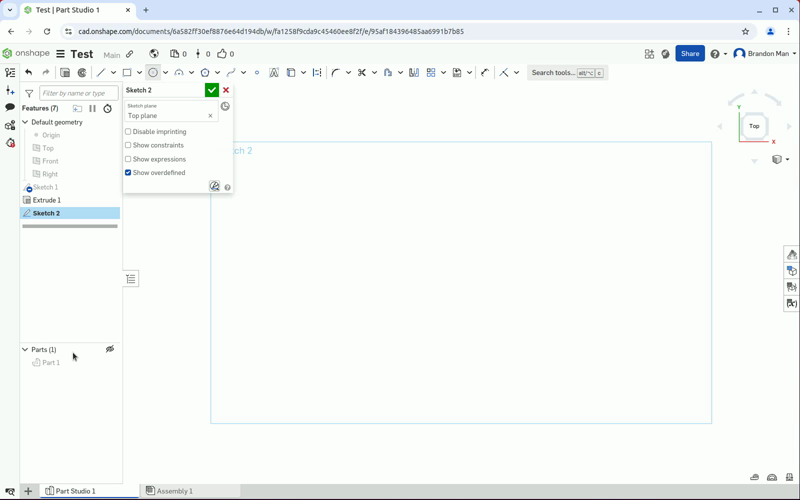
mouse_move(461, 282)
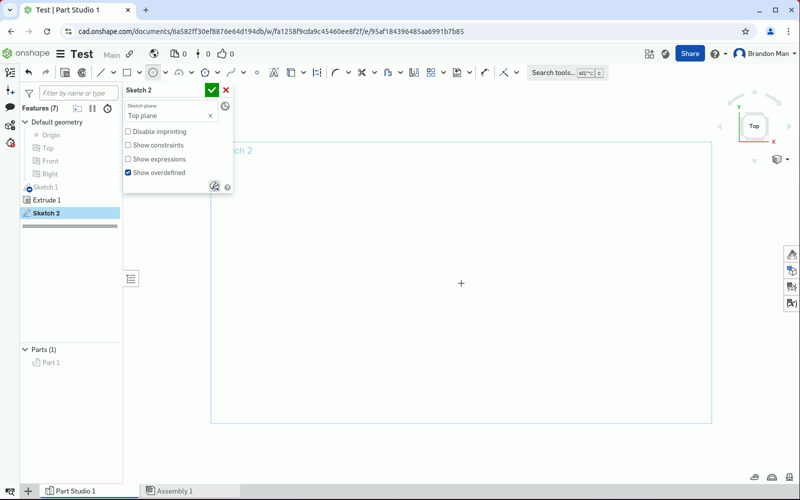
click(461, 282)
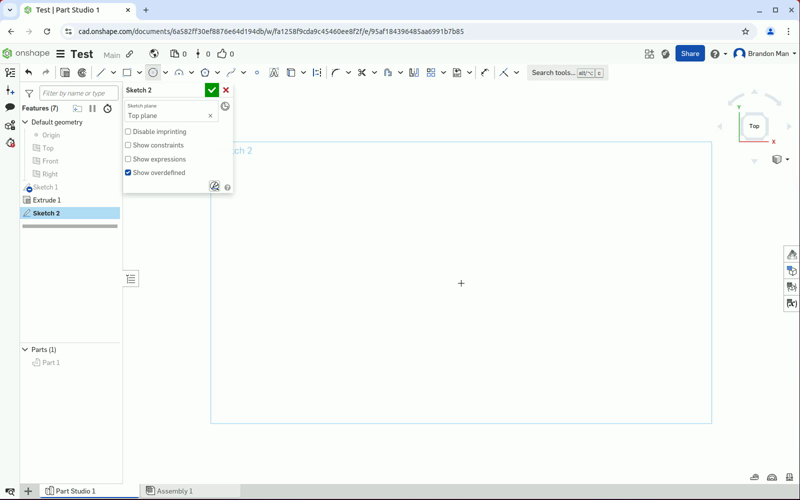
key_up(shift)
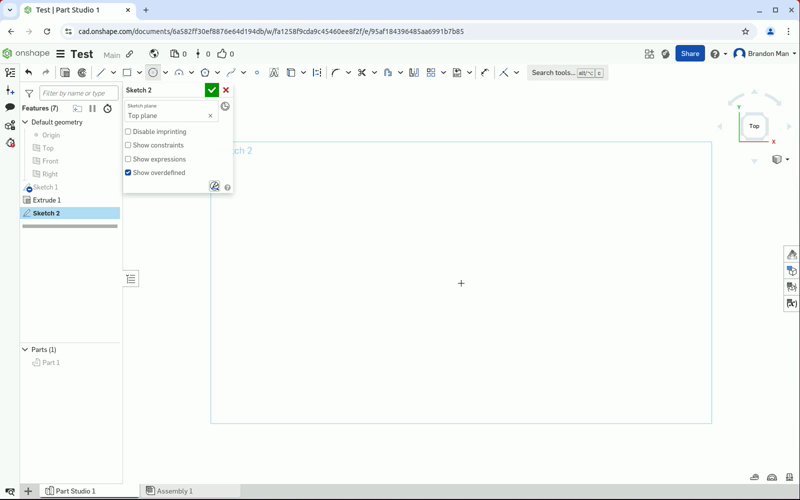
mouse_move(574, 282)
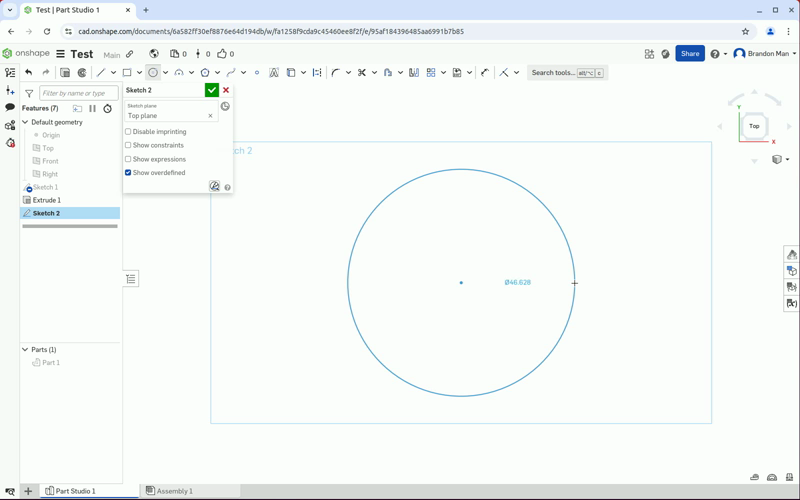
click(574, 282)
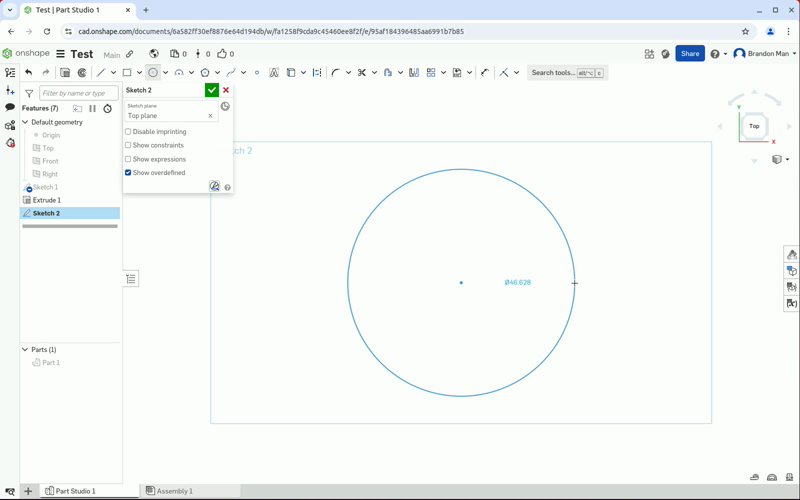
key(esc)
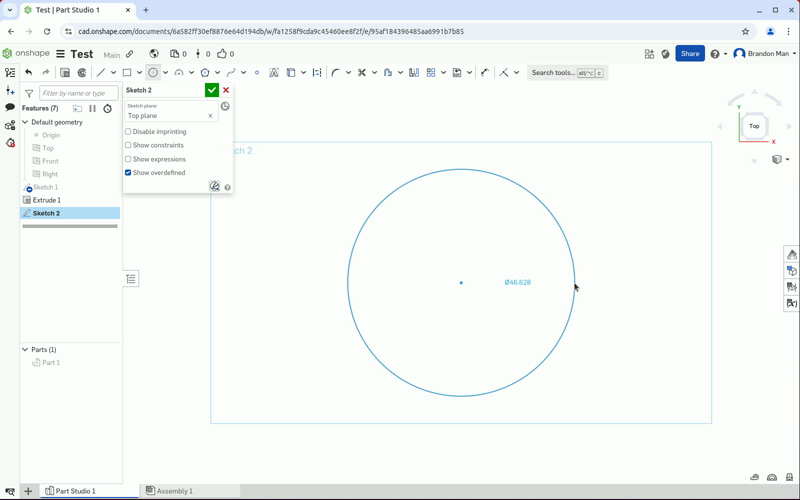
key(c)
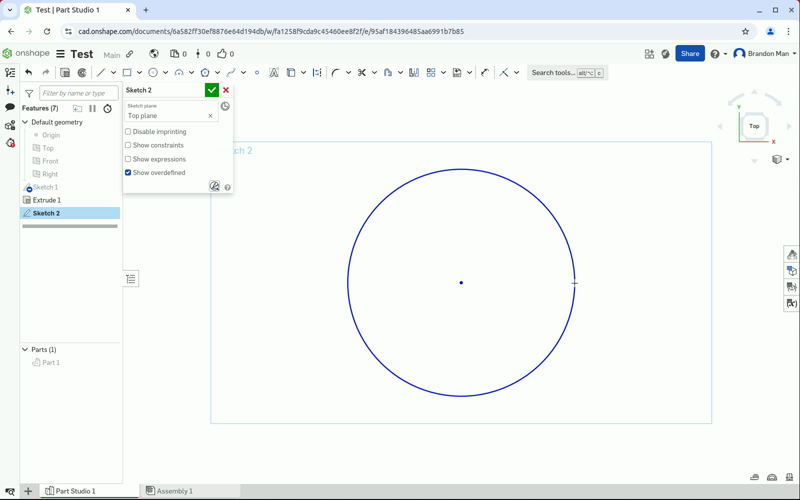
key_down(shift)
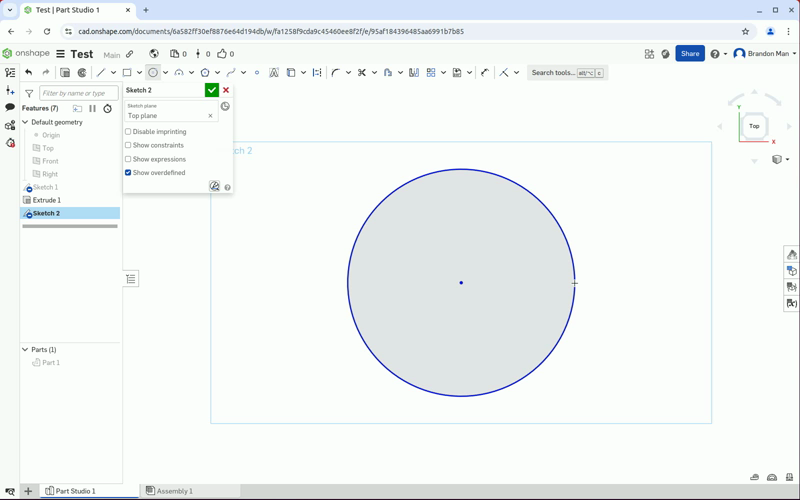
mouse_move(461, 282)
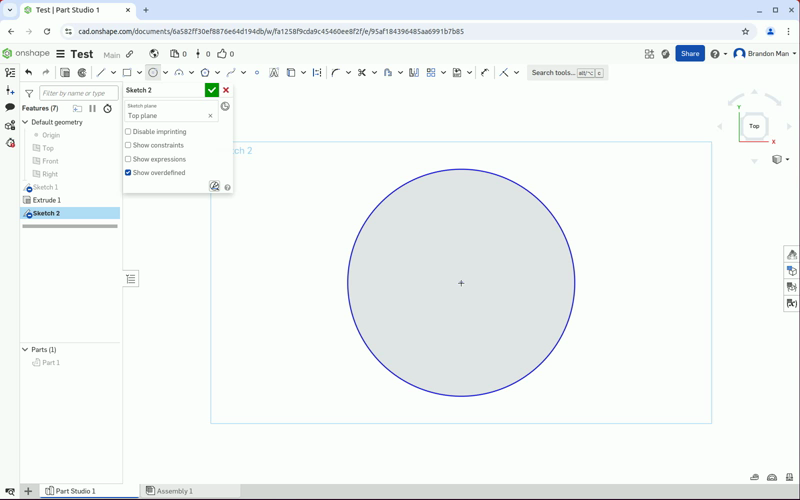
click(461, 282)
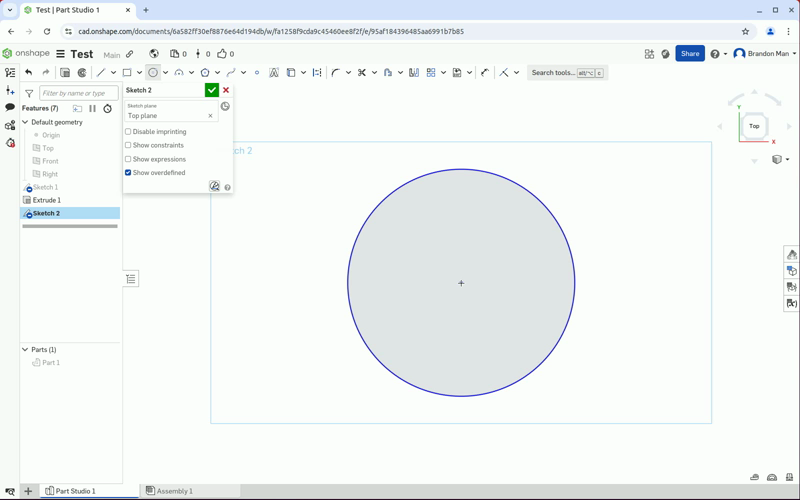
key_up(shift)
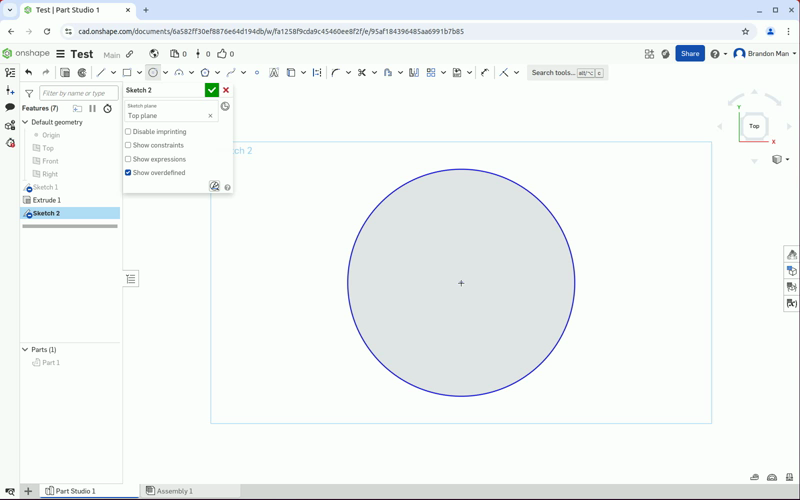
mouse_move(541, 282)
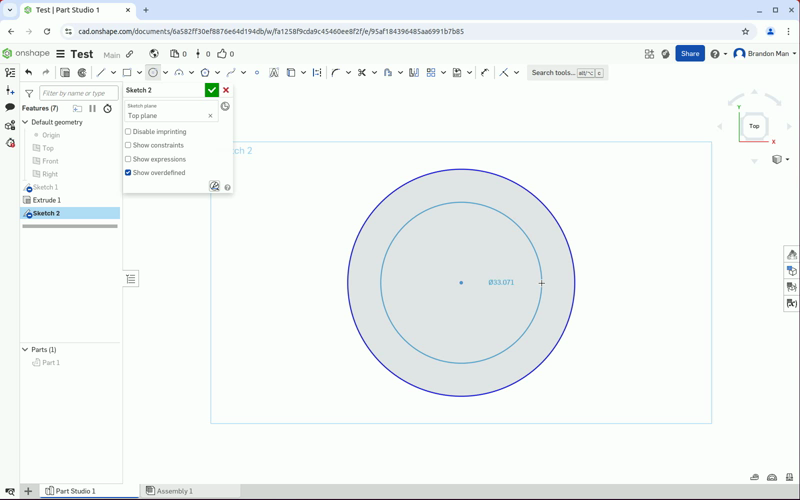
click(541, 282)
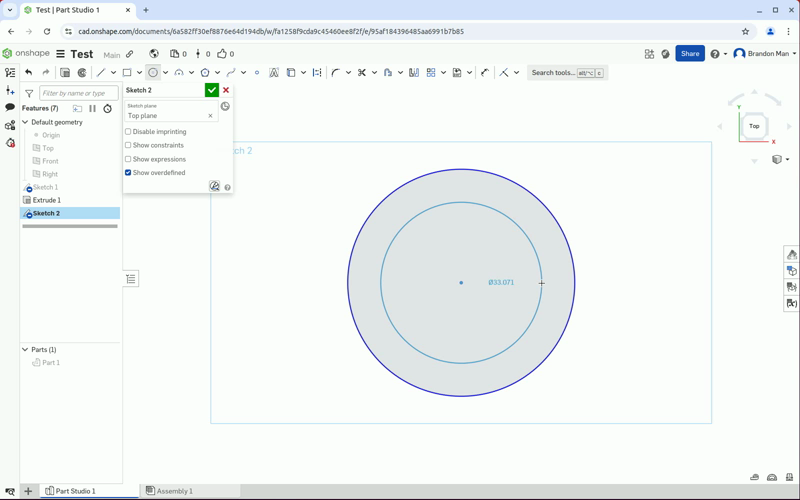
key(esc)
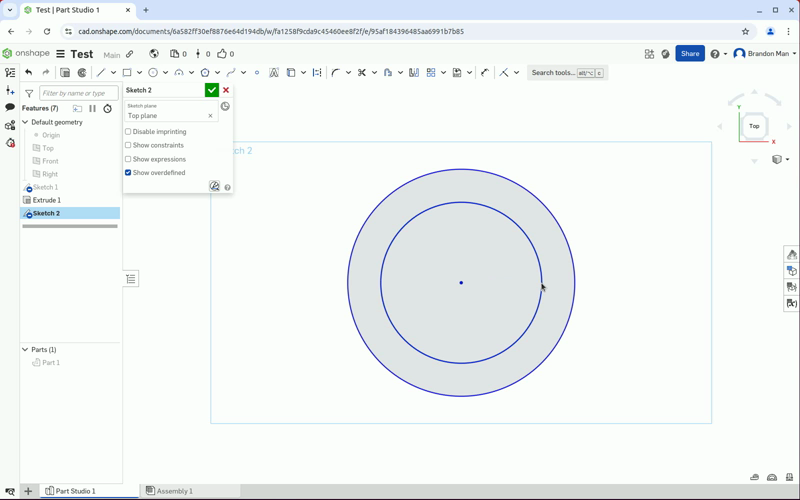
mouse_move(402, 209)
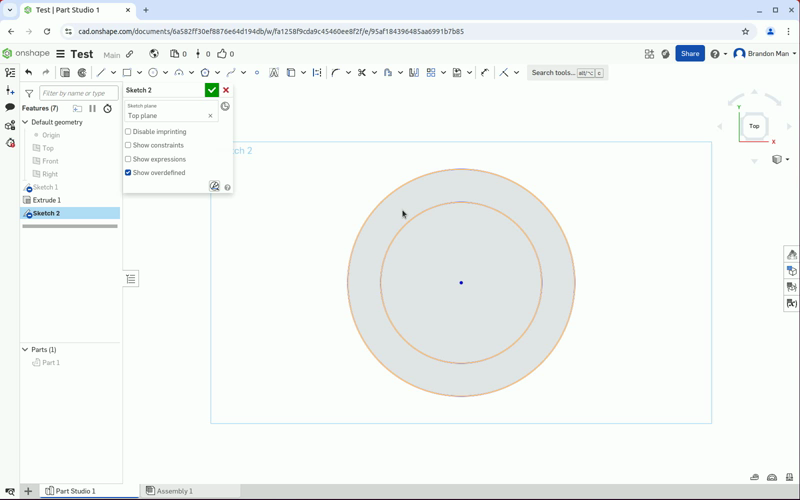
click(402, 209)
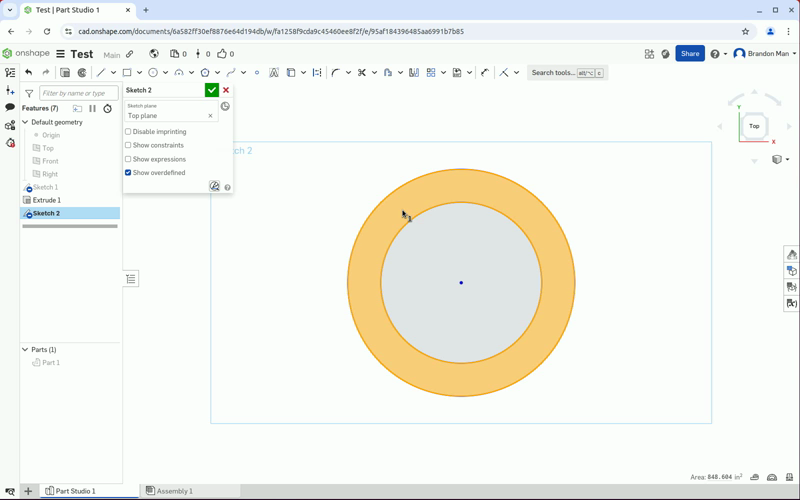
mouse_move(73, 352)
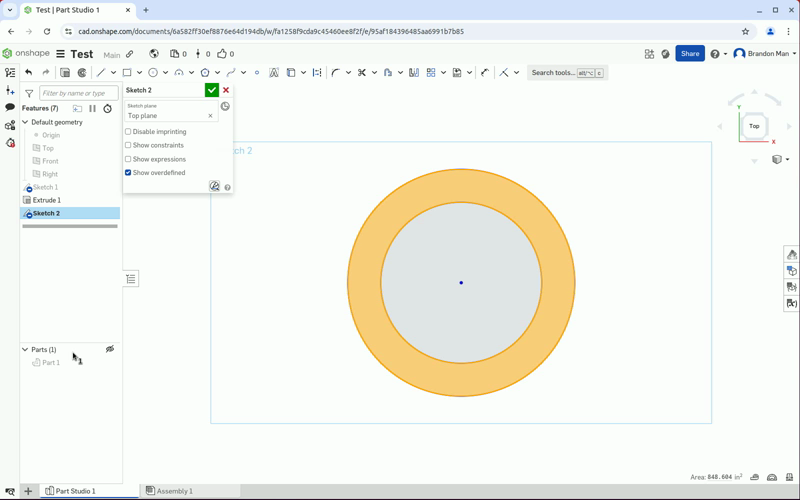
key(shift+y)
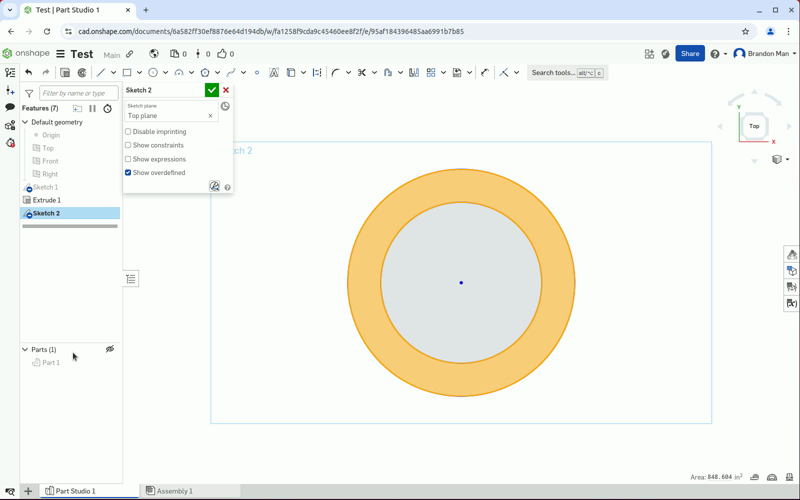
key(shift+e)
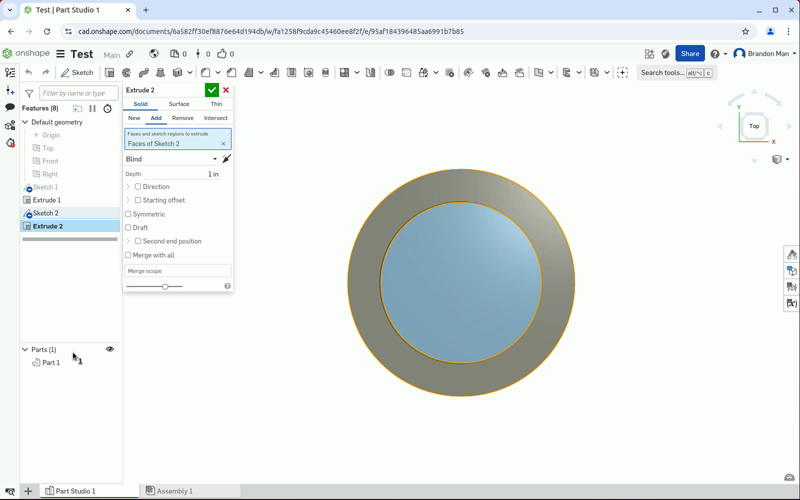
mouse_move(143, 106)
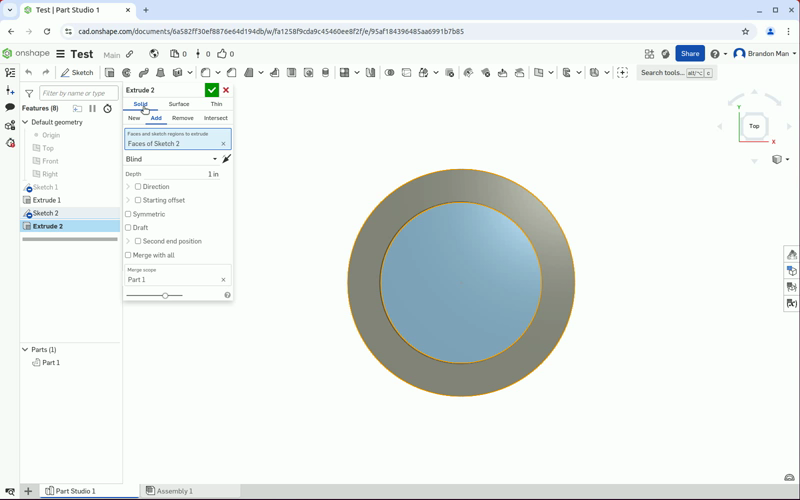
click(143, 106)
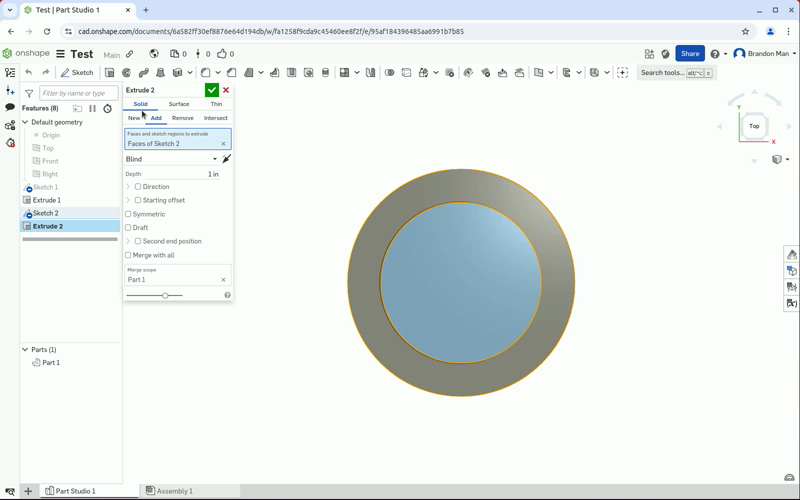
mouse_move(137, 120)
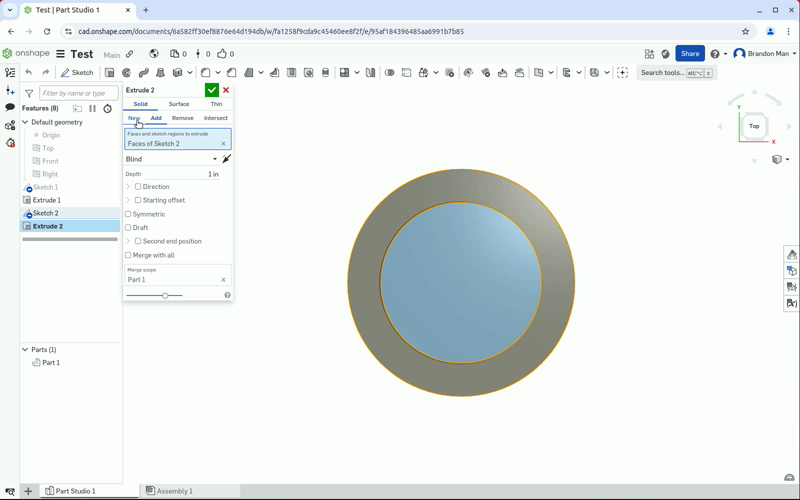
click(137, 120)
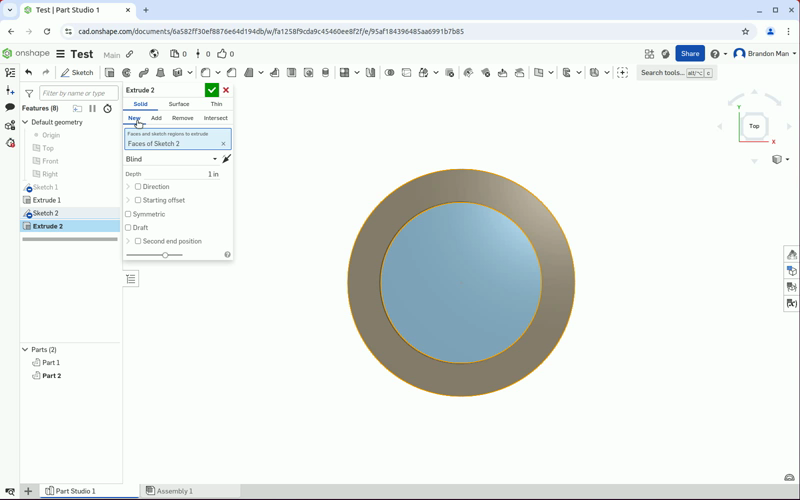
key(tab, 4)
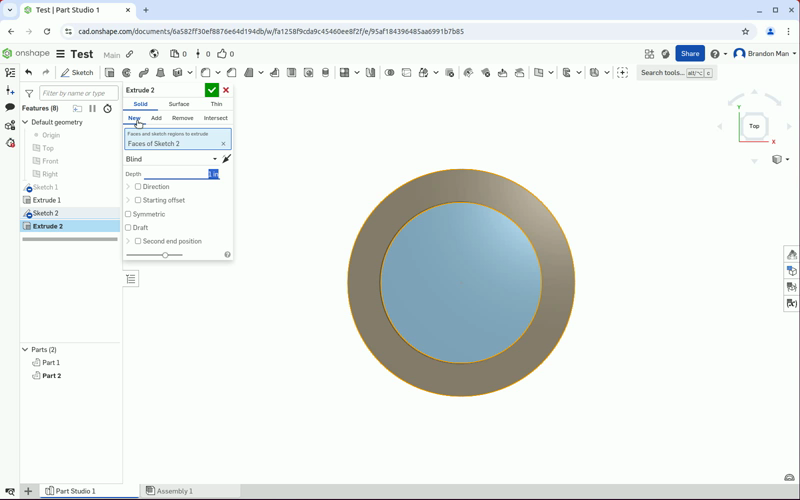
text(1.204)
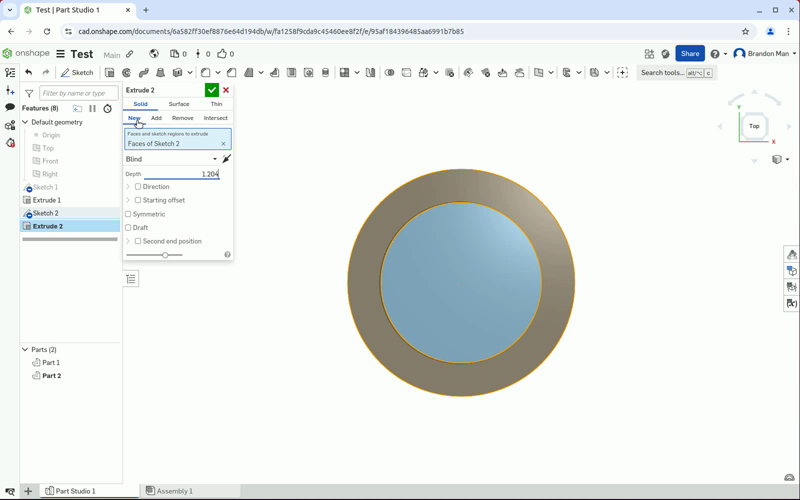
key(enter)
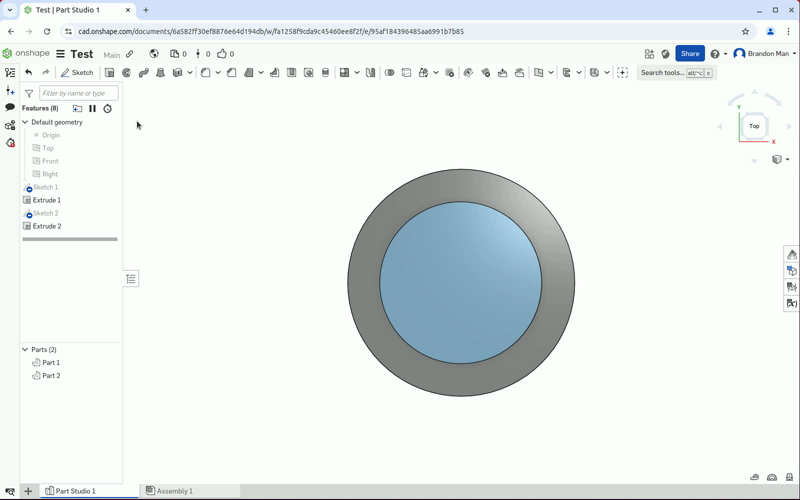
key(shift+h)
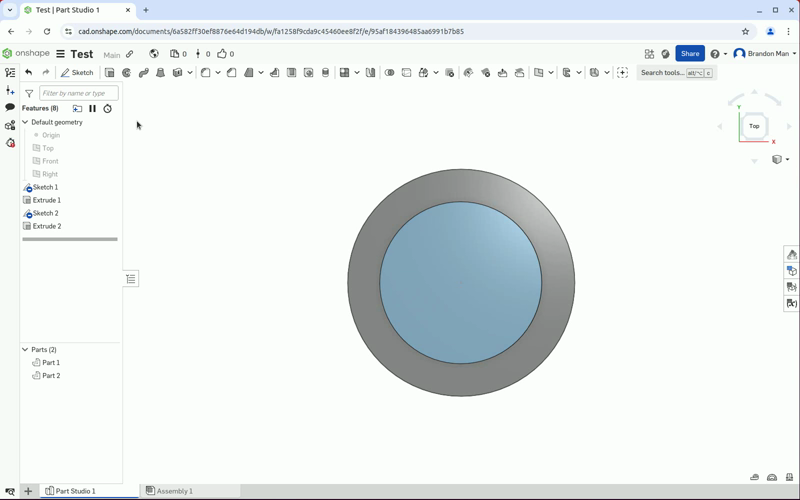
key(shift+h)
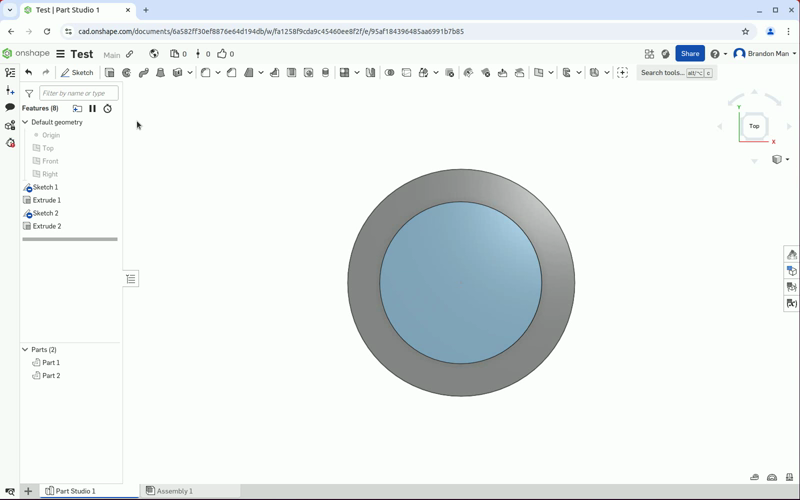
key(shift+7)
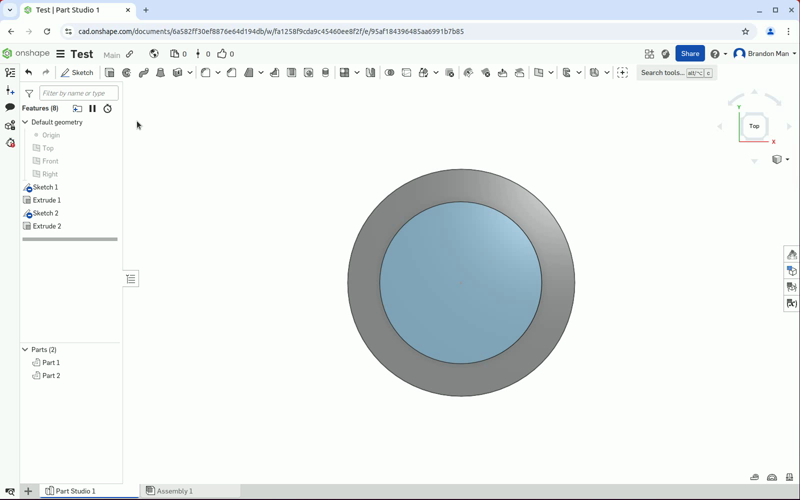
key(up, 3)
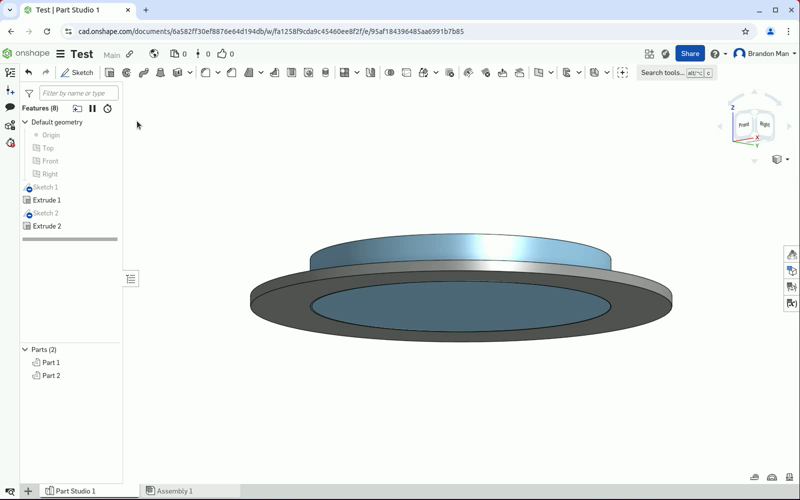
key(left, 3)
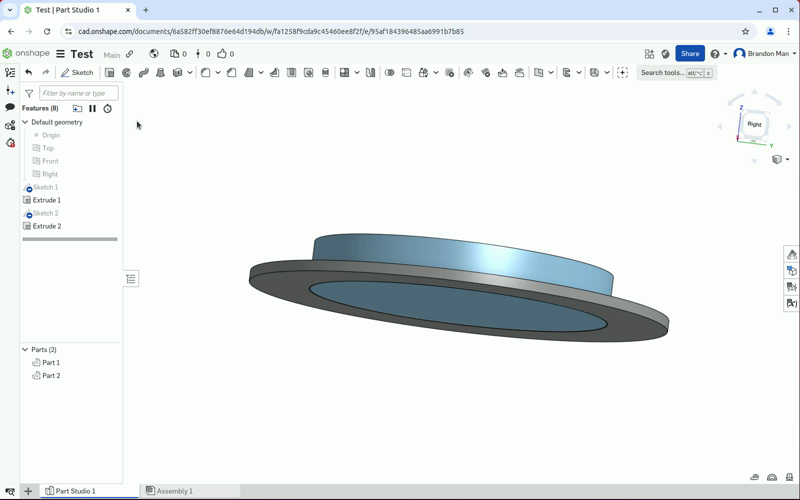
key(right, 3)
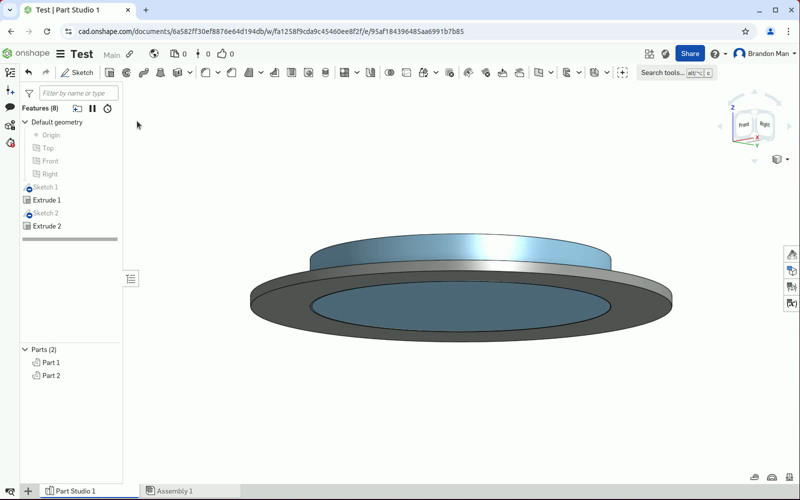
key(down, 3)
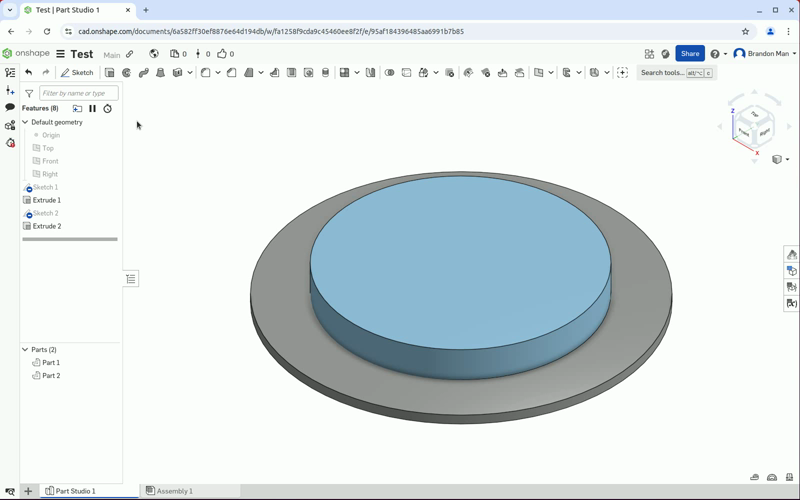
mouse_move(73, 189)
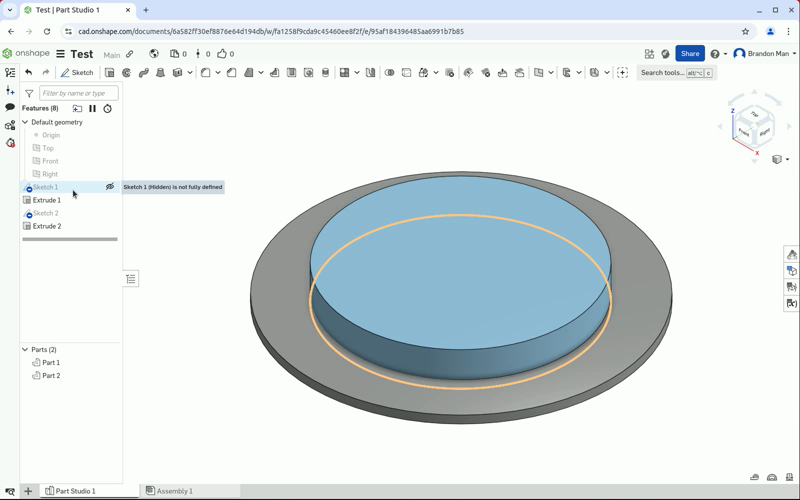
click(73, 189)